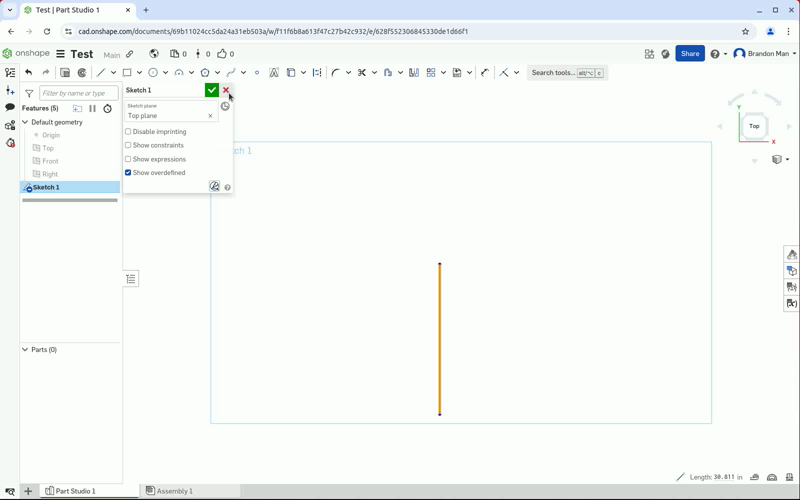
key(shift+h)
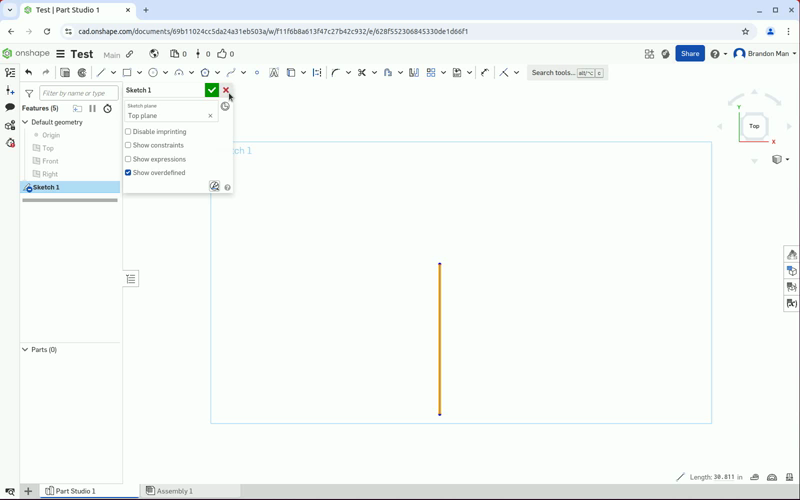
key(shift+s)
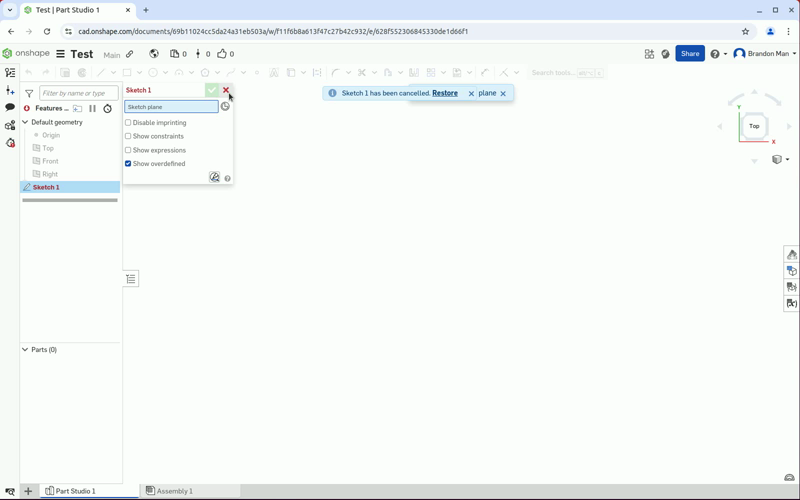
mouse_move(73, 150)
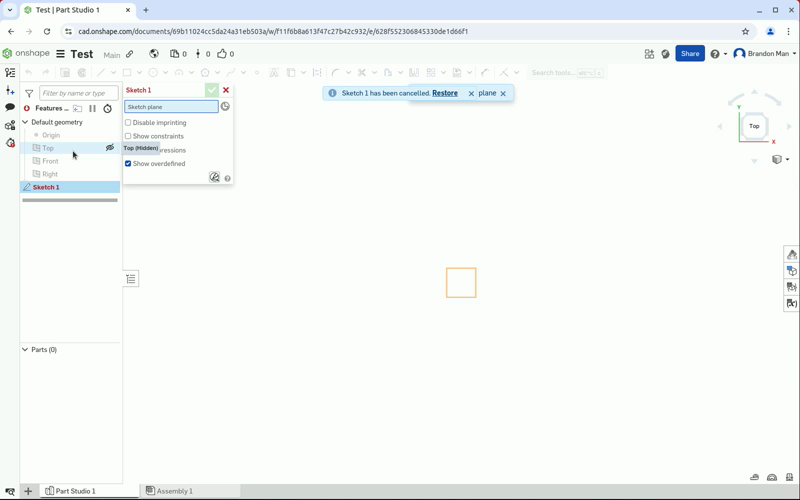
click(73, 150)
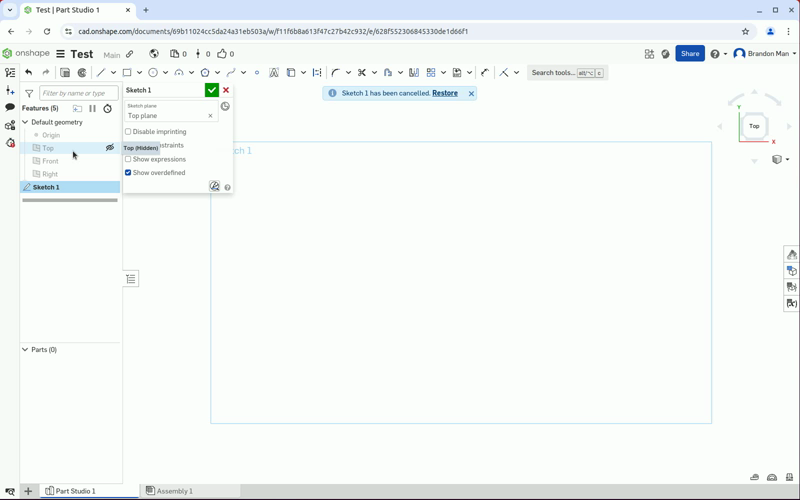
mouse_move(73, 352)
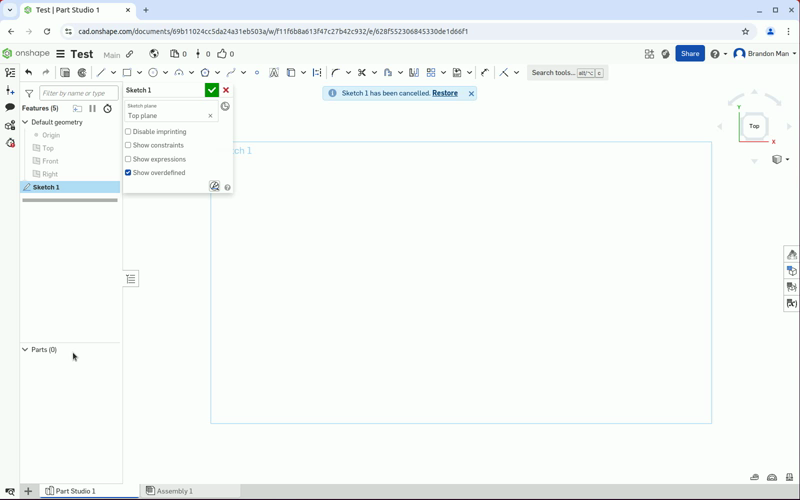
key(y)
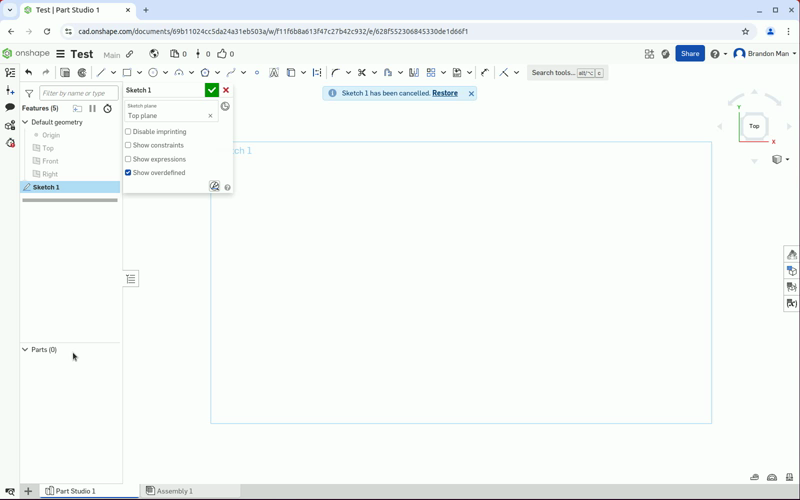
key(c)
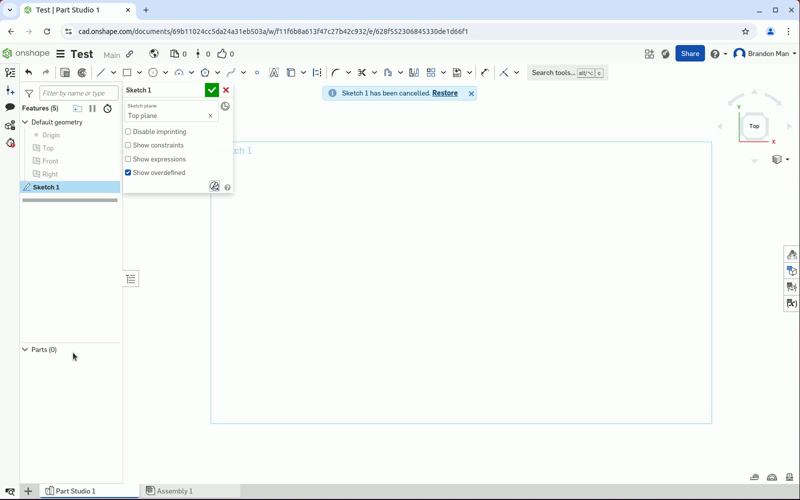
key_down(shift)
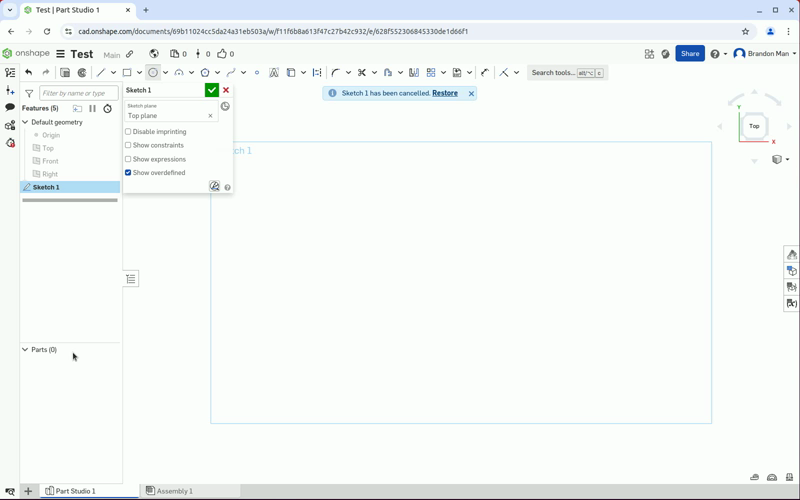
mouse_move(461, 282)
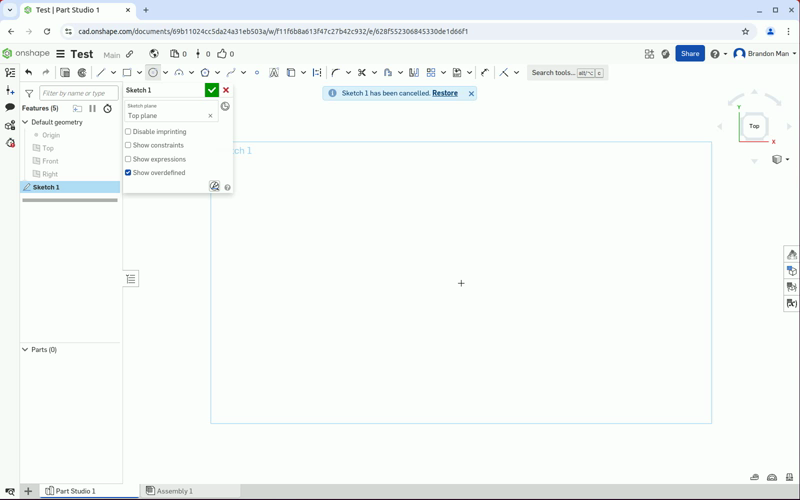
click(461, 282)
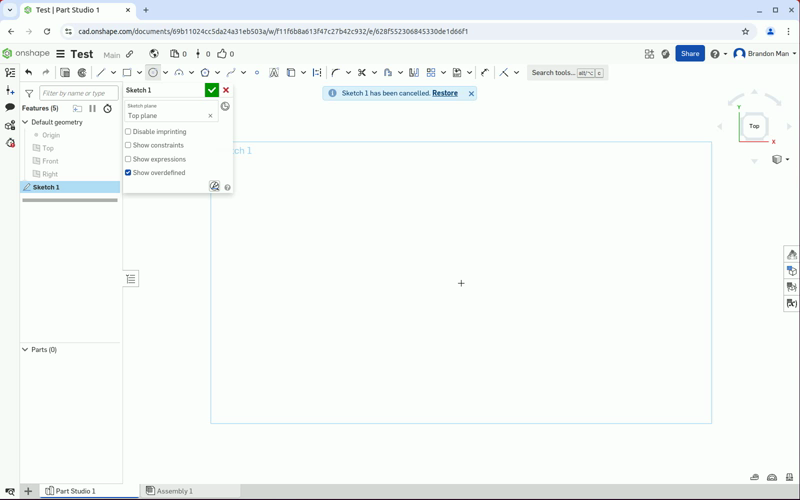
key_up(shift)
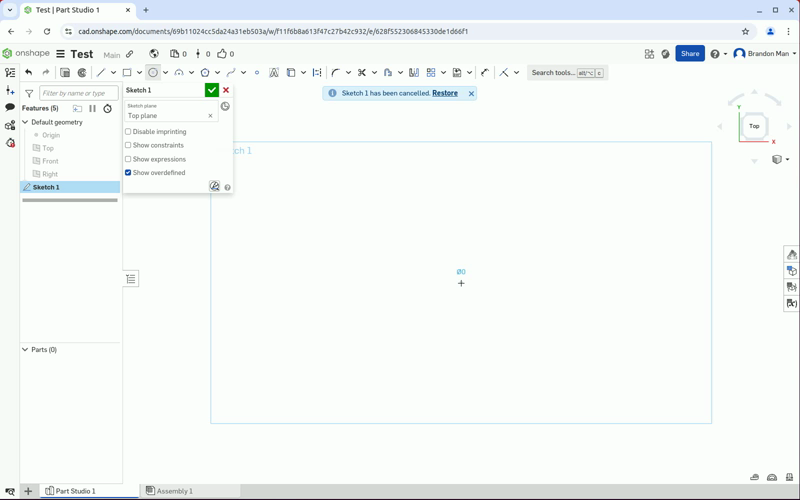
mouse_move(574, 282)
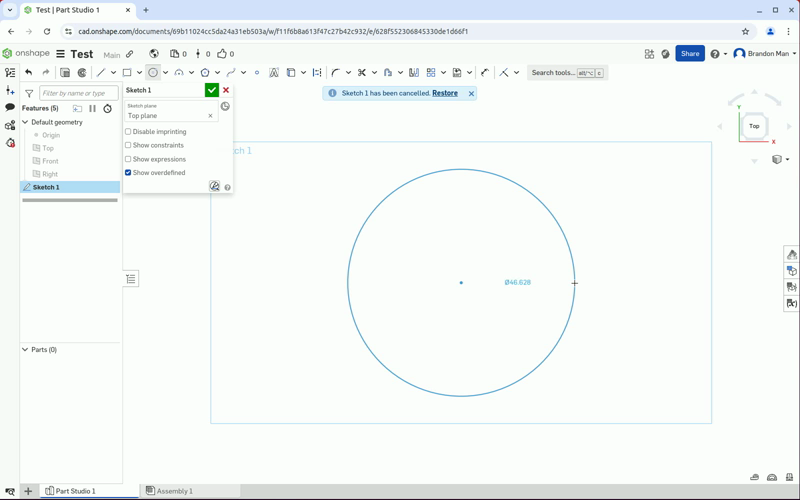
click(574, 282)
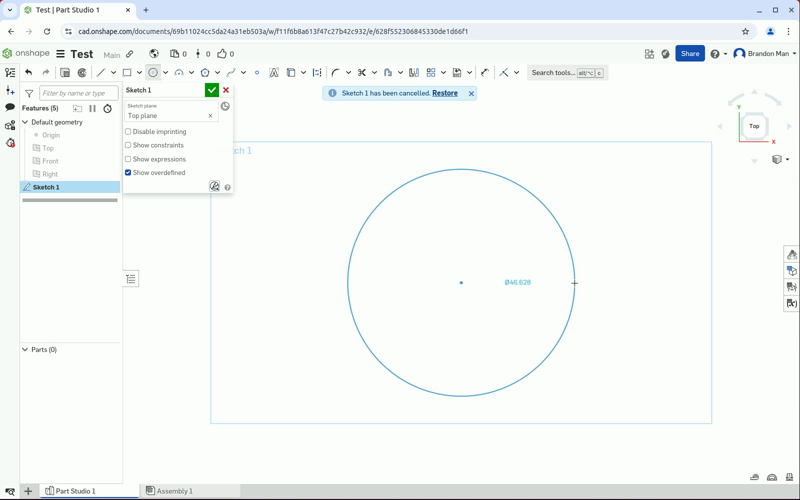
key(esc)
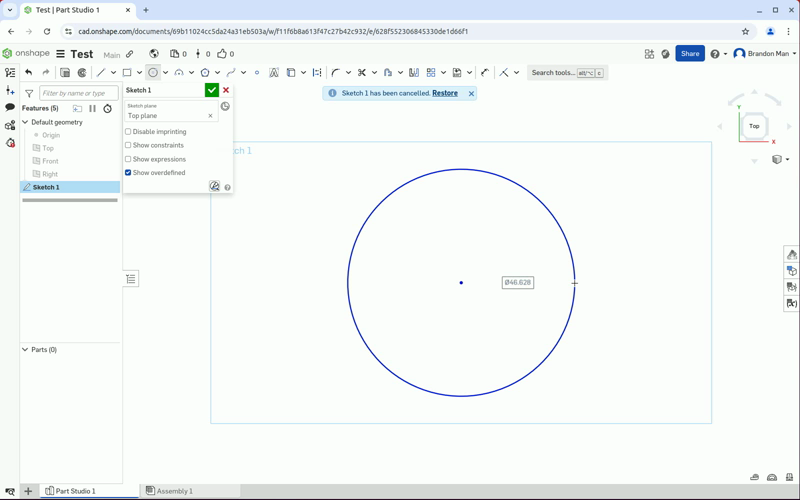
mouse_move(466, 274)
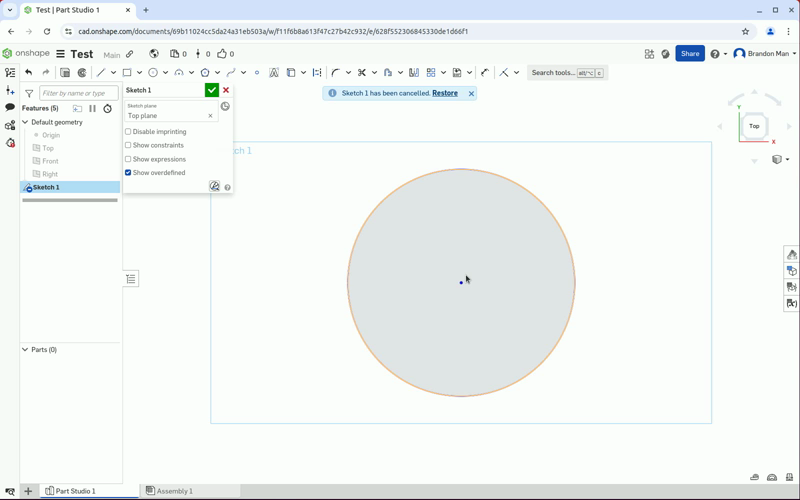
click(466, 274)
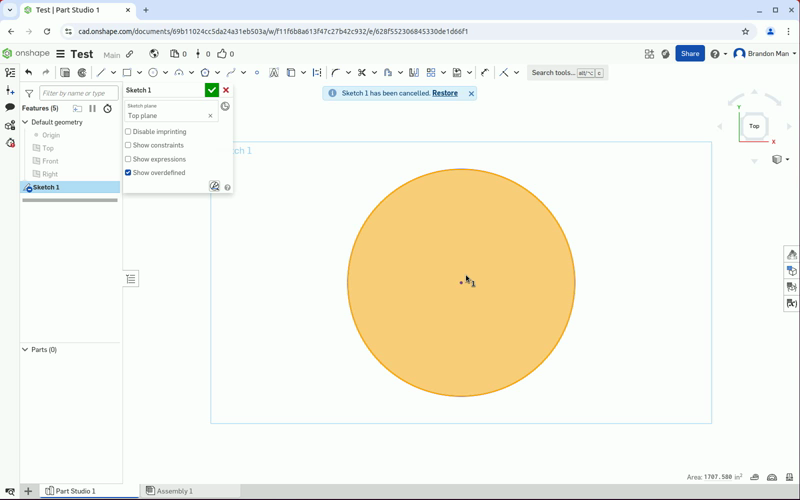
mouse_move(73, 352)
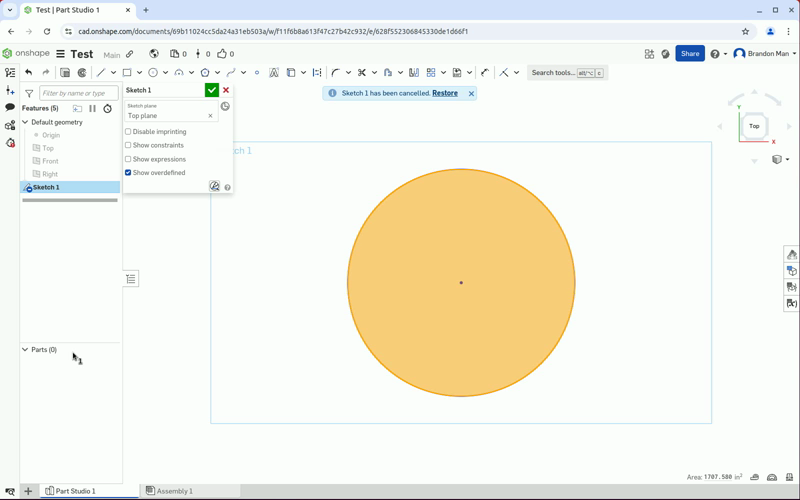
key(shift+y)
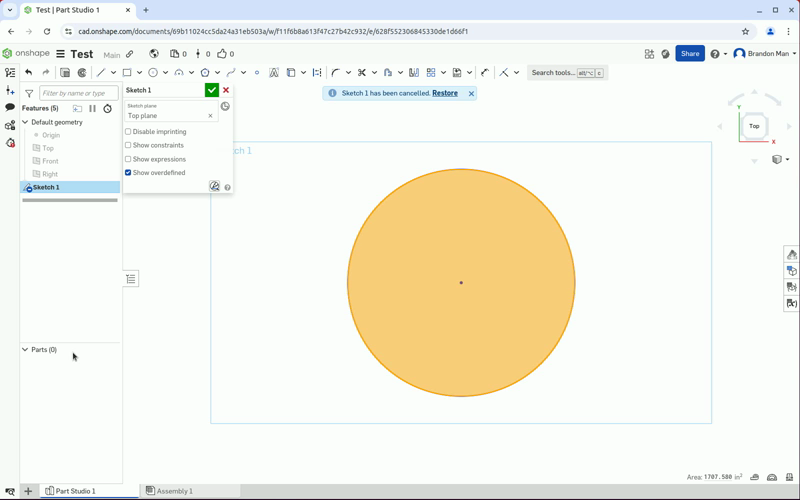
key(shift+e)
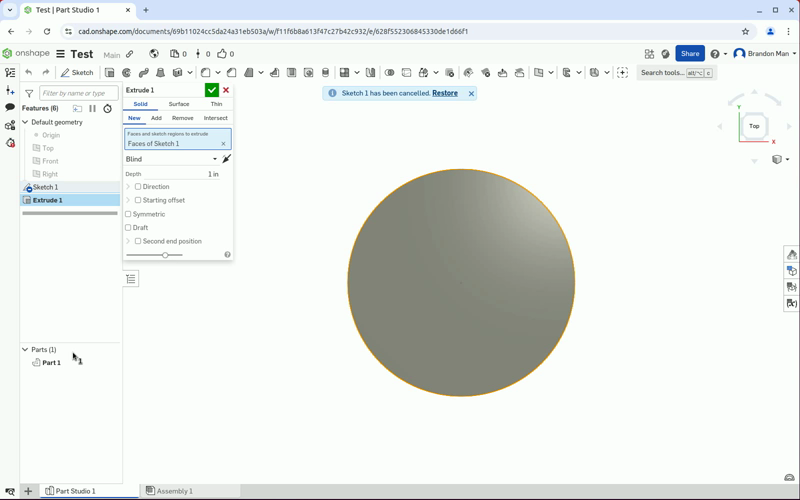
mouse_move(143, 106)
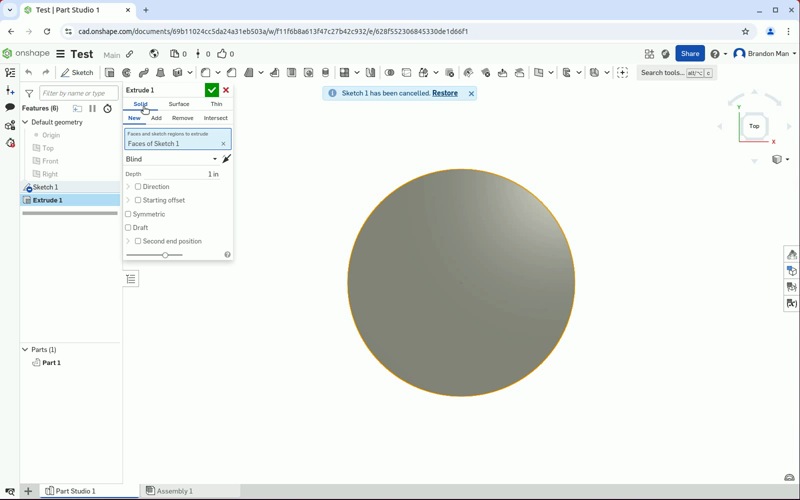
click(143, 106)
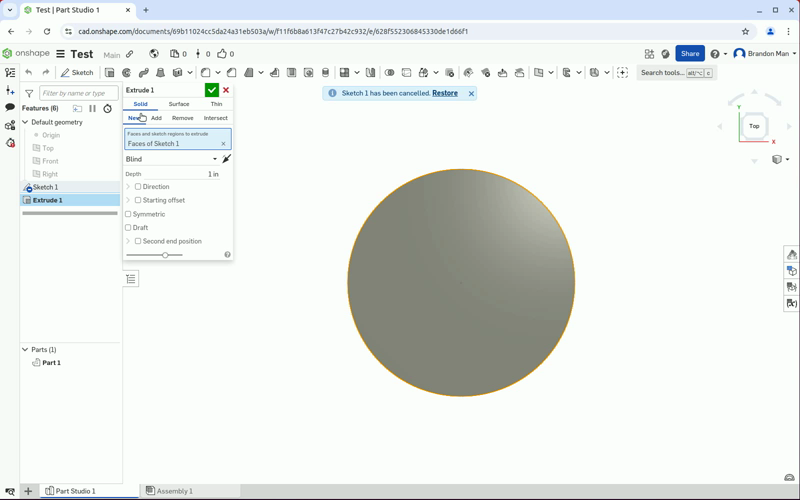
mouse_move(137, 120)
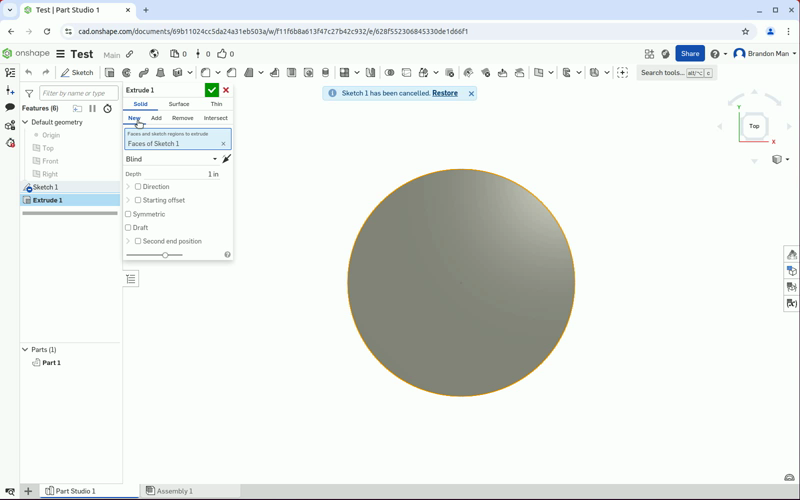
click(137, 120)
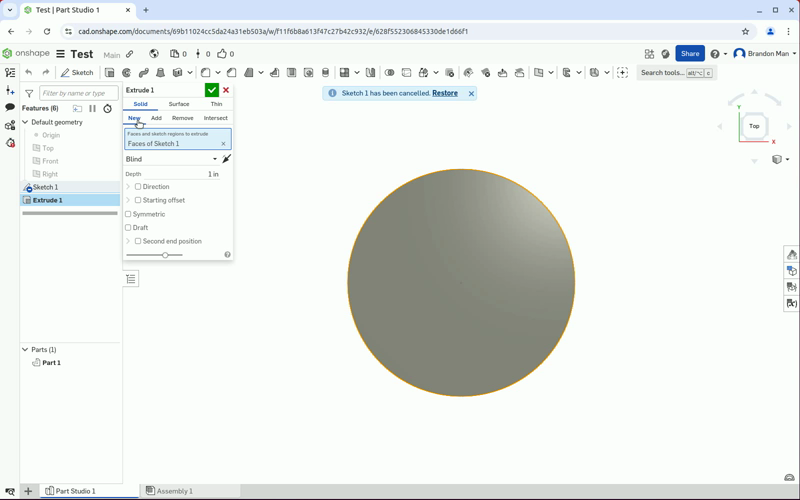
key(tab, 4)
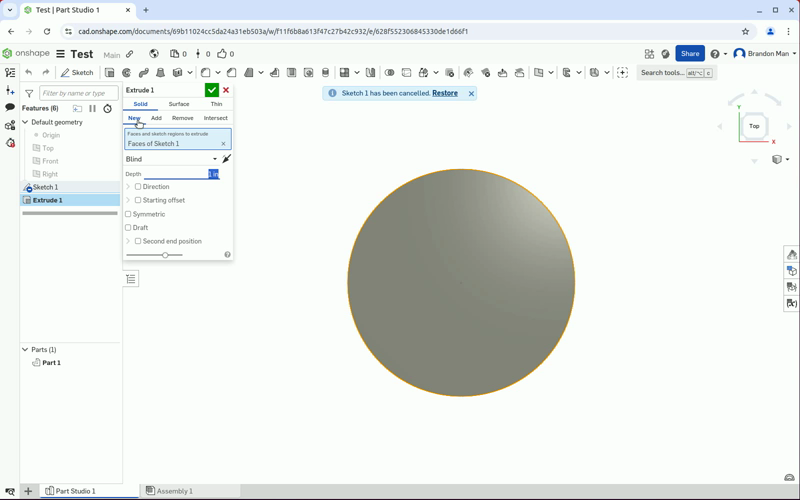
text(23.108)
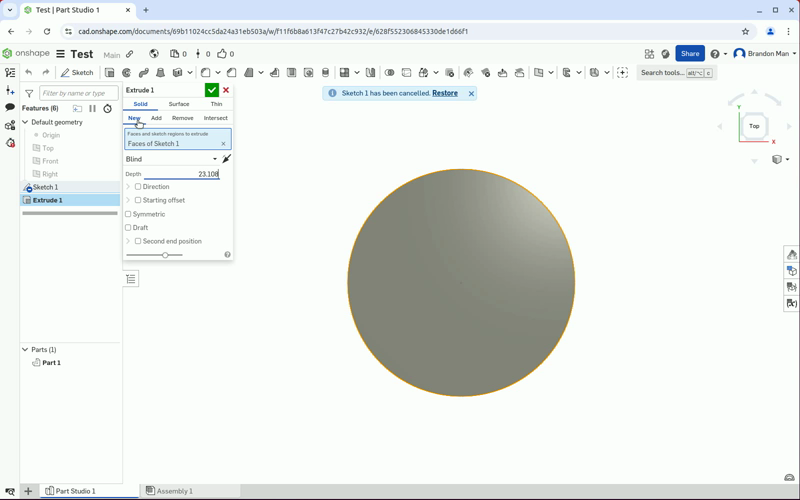
key(enter)
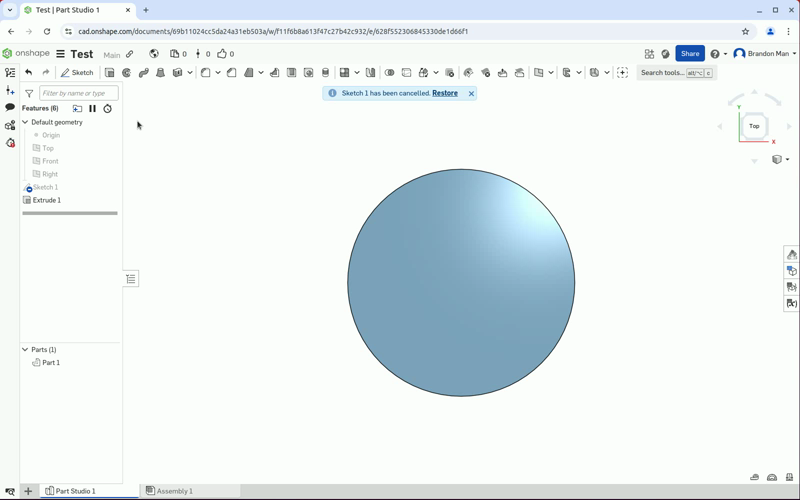
key(shift+h)
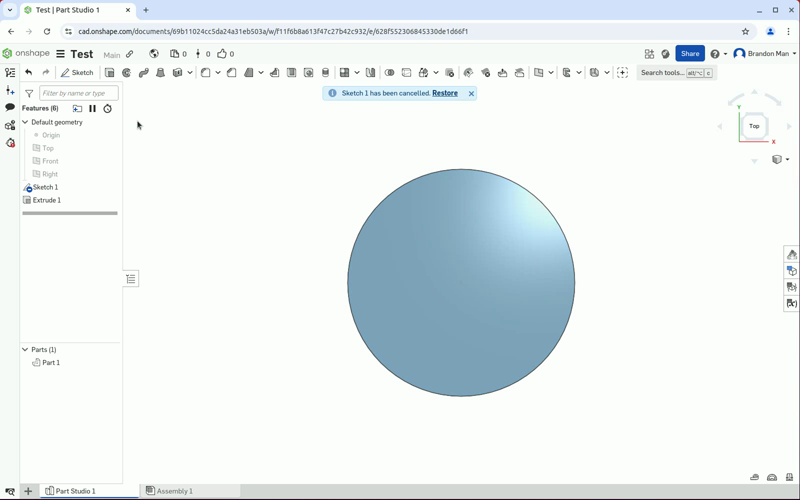
key(shift+h)
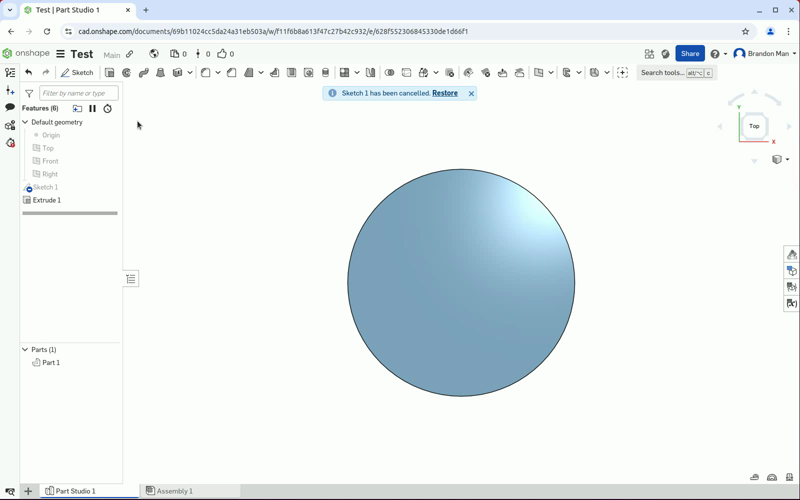
mouse_move(73, 189)
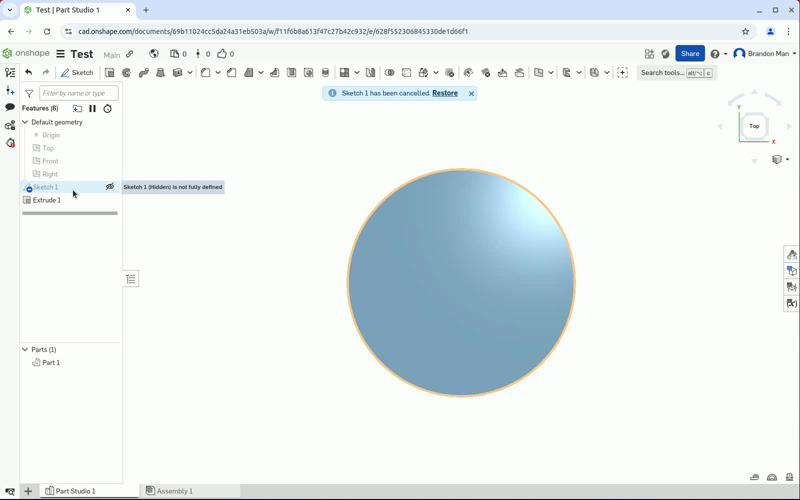
click(73, 189)
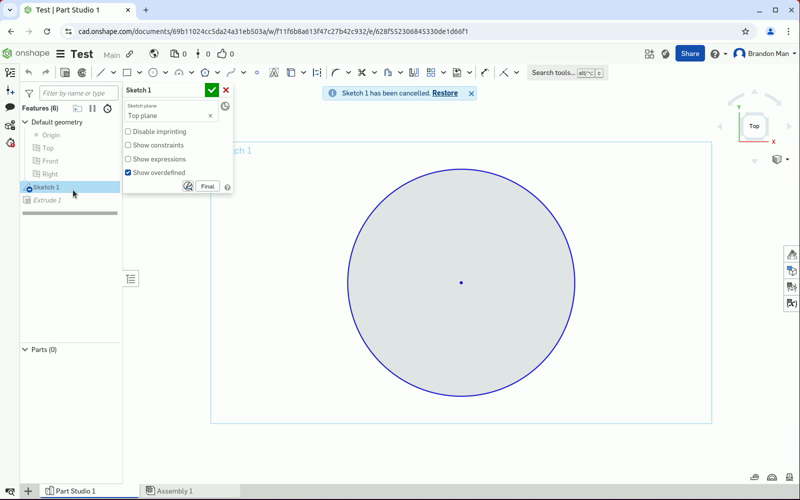
mouse_move(229, 92)
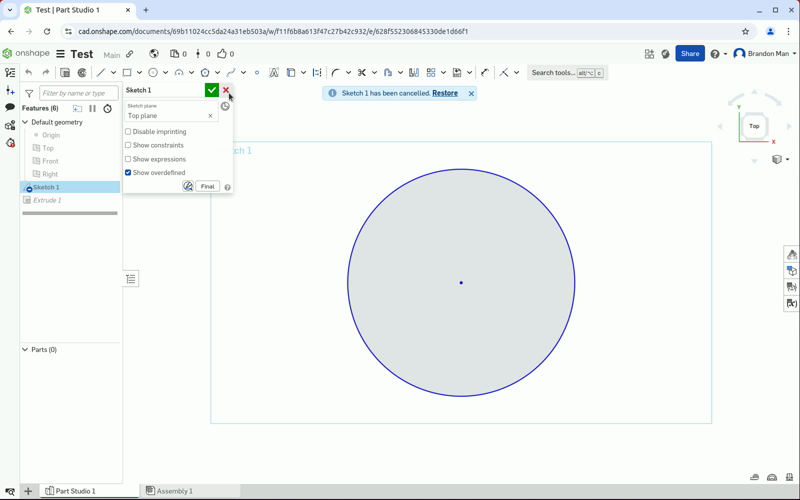
click(229, 92)
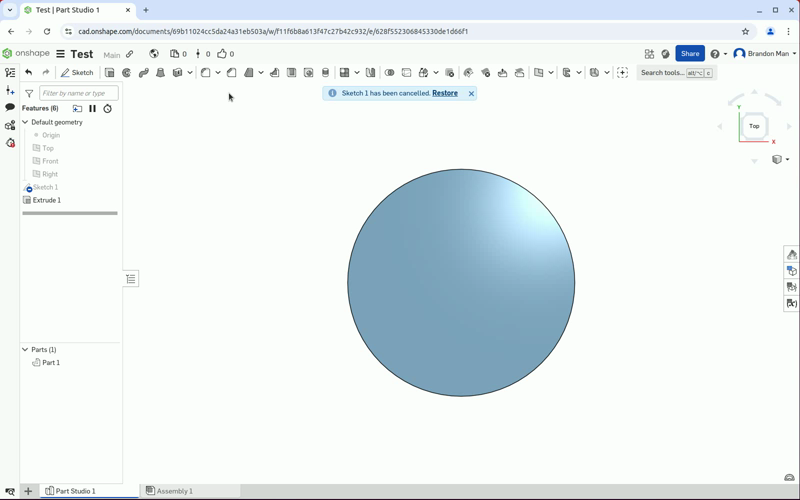
mouse_move(541, 75)
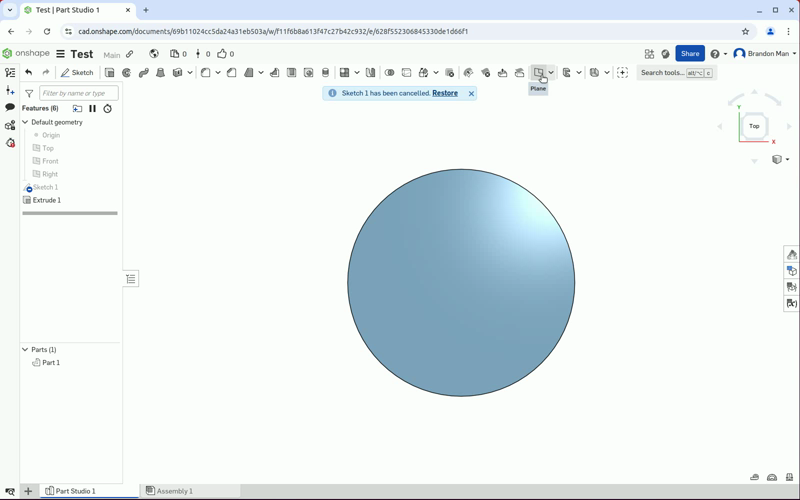
click(541, 75)
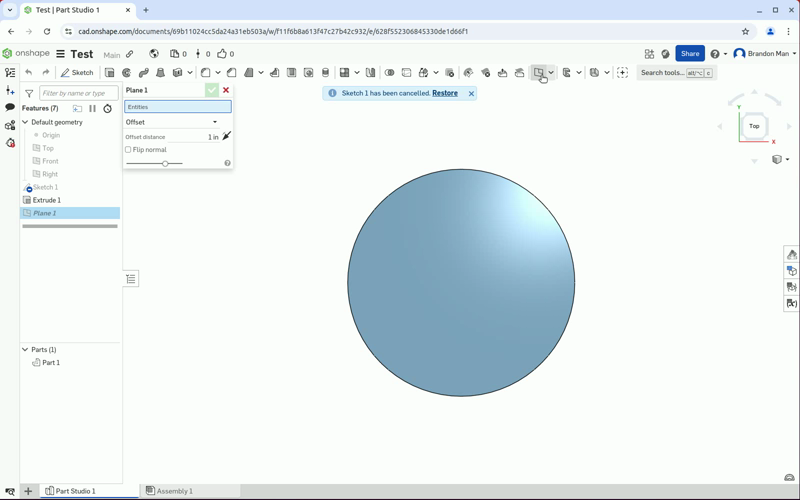
mouse_move(73, 150)
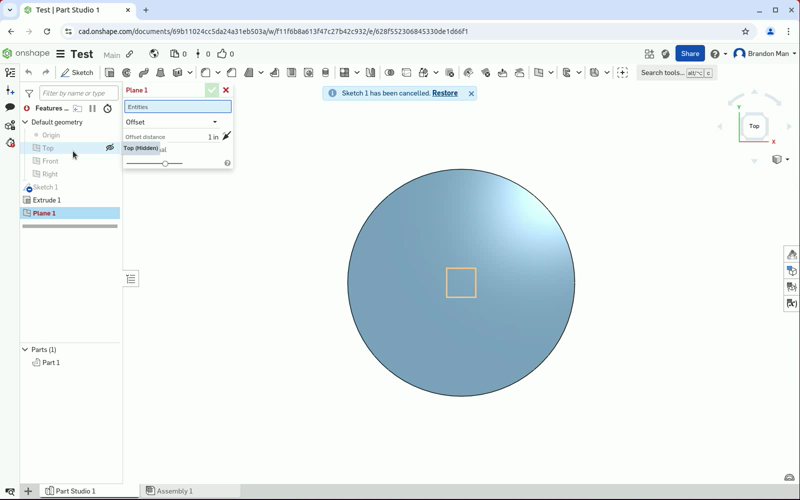
click(73, 150)
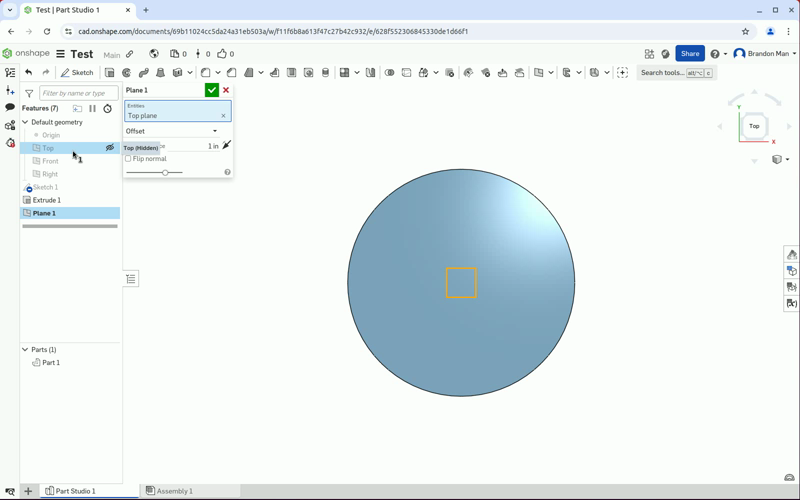
key(tab, 2)
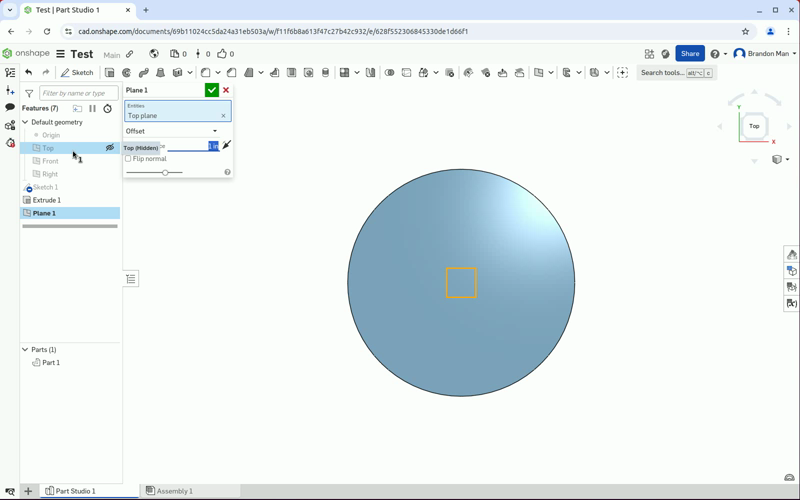
text(23.108)
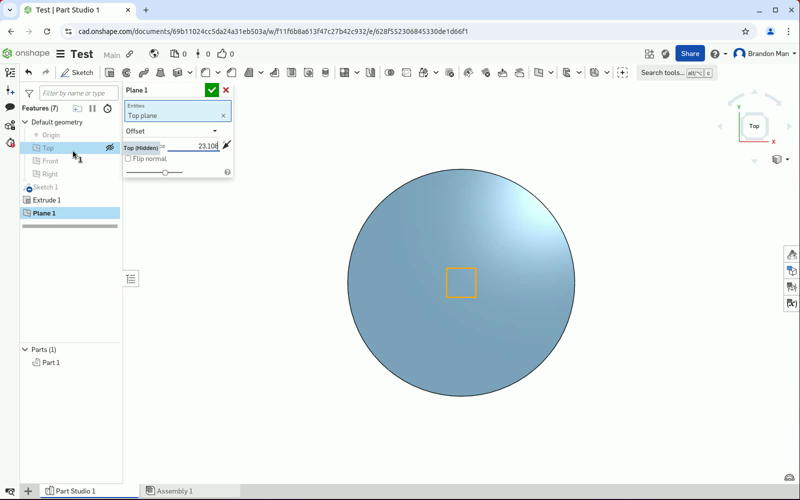
key(enter, 2)
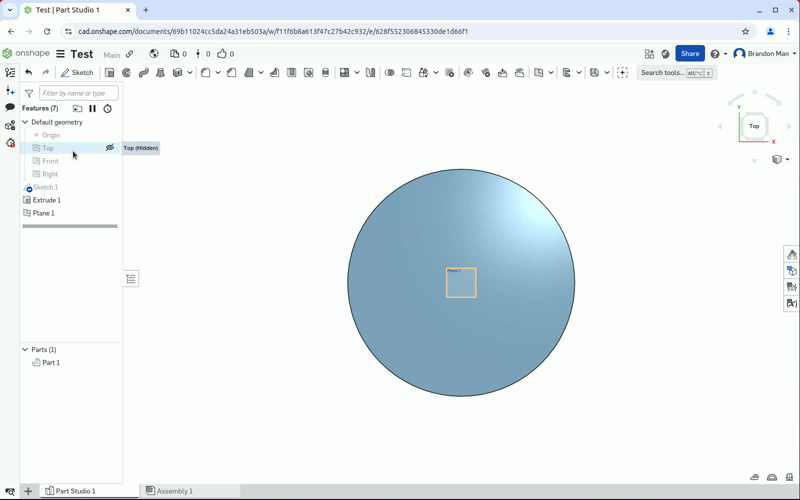
key(shift+s)
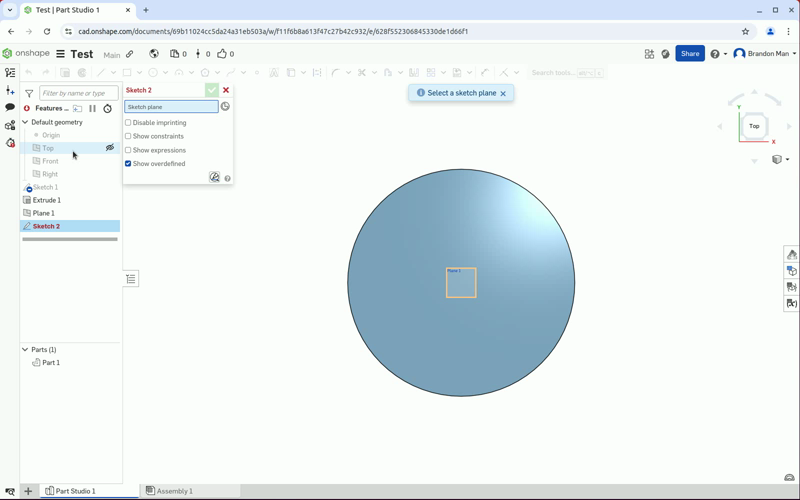
mouse_move(73, 215)
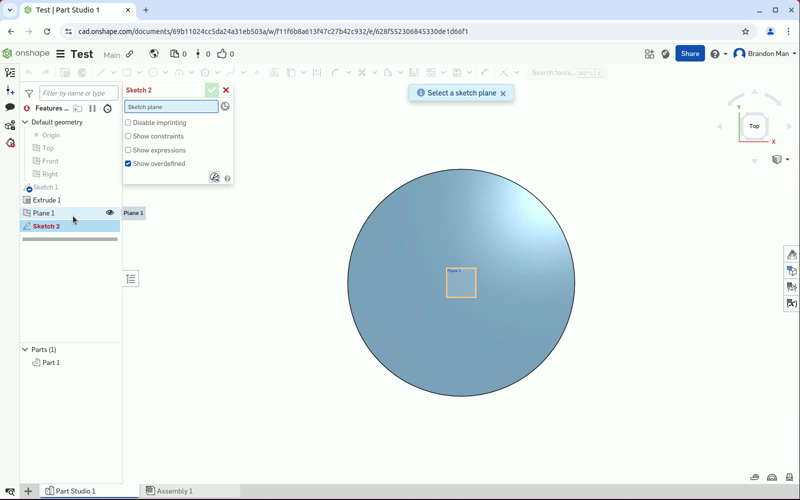
click(73, 215)
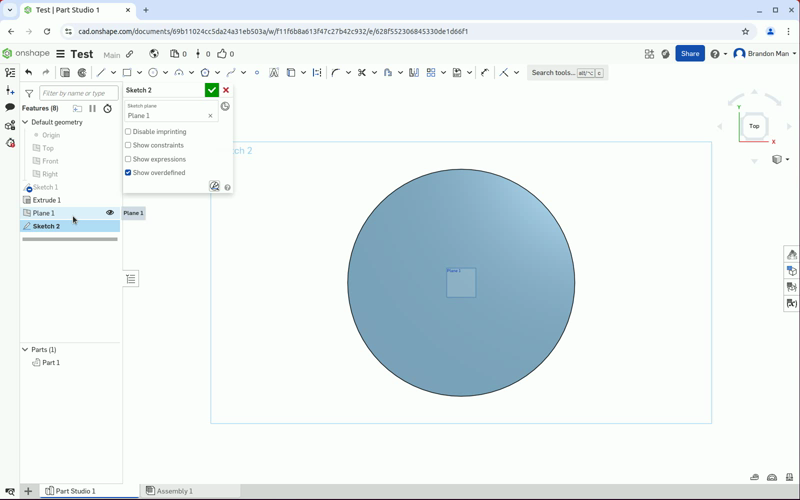
mouse_move(73, 352)
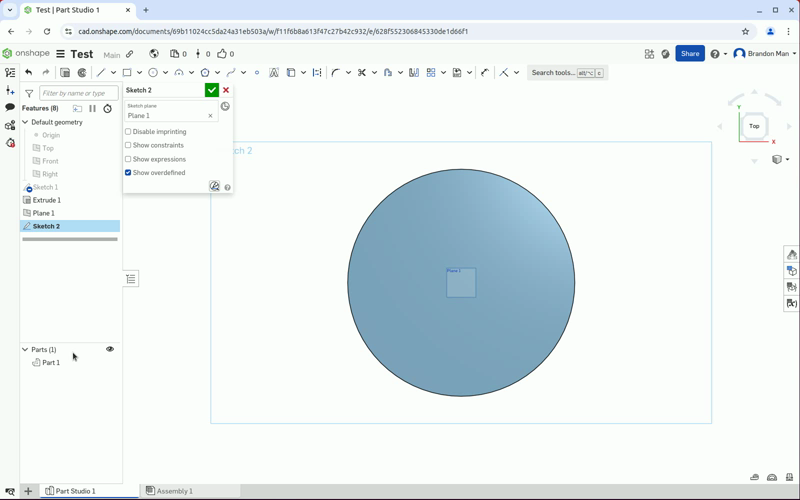
key(y)
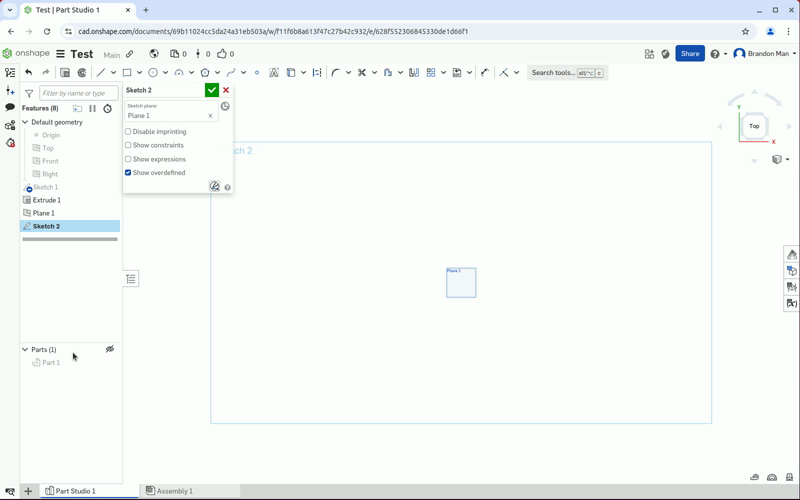
key(c)
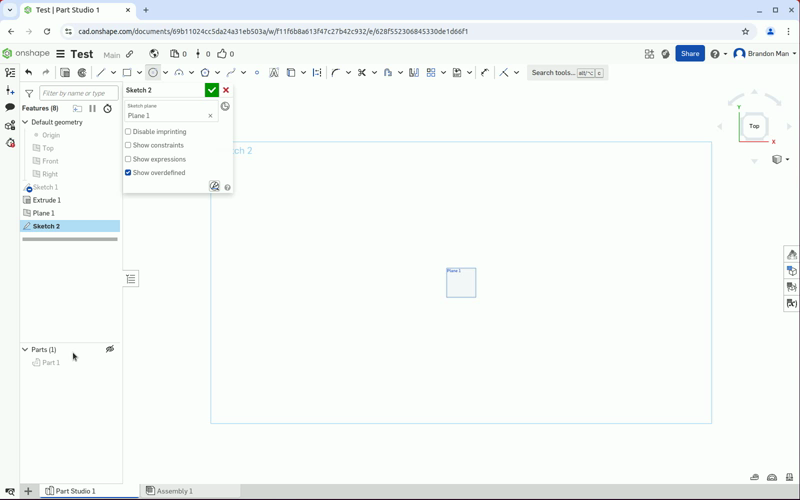
key_down(shift)
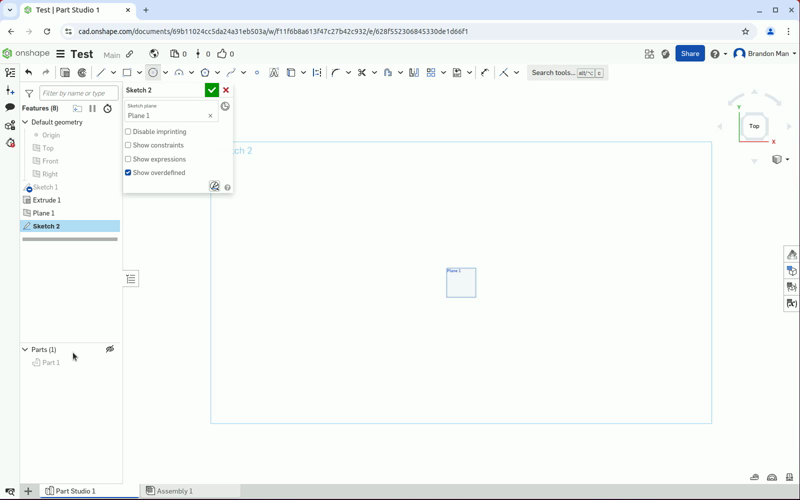
mouse_move(461, 282)
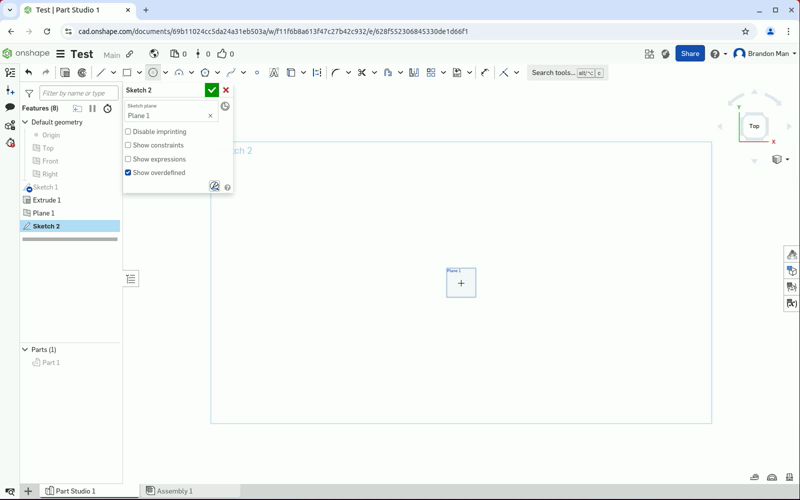
click(461, 282)
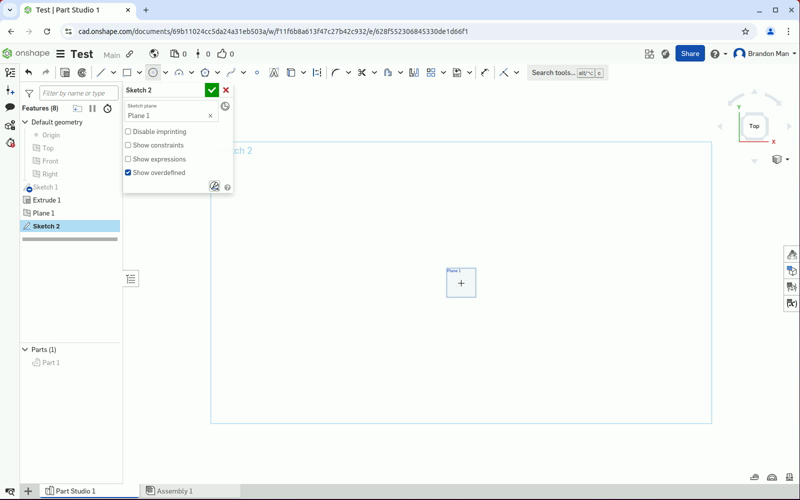
key_up(shift)
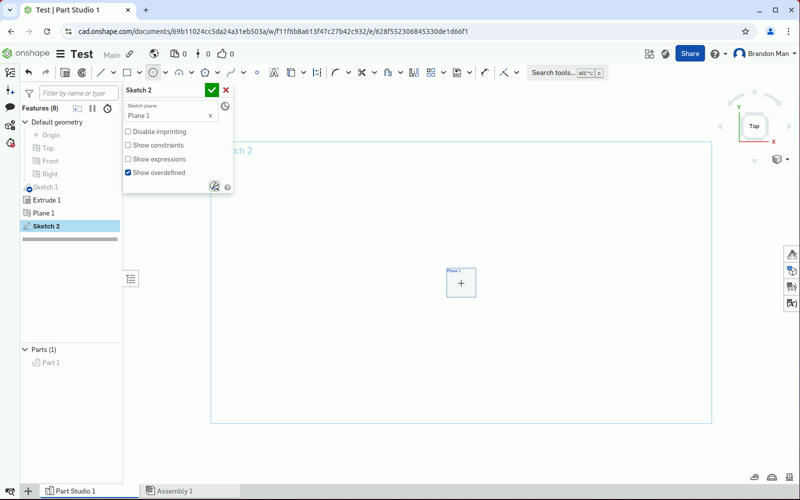
mouse_move(513, 282)
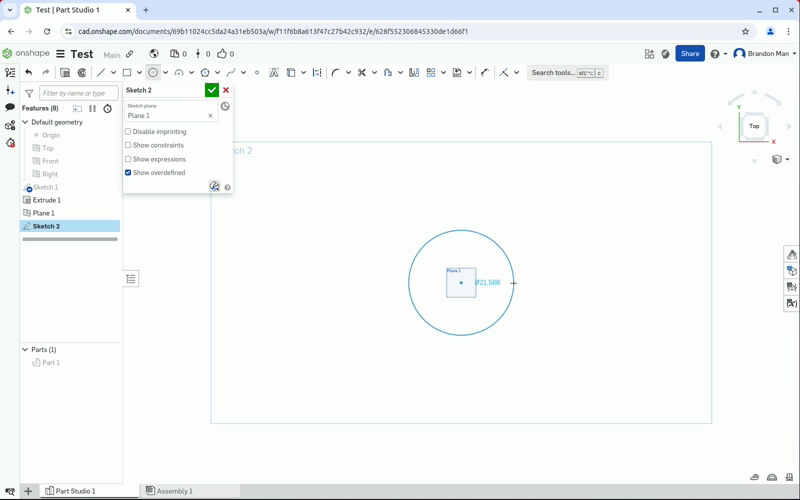
click(513, 282)
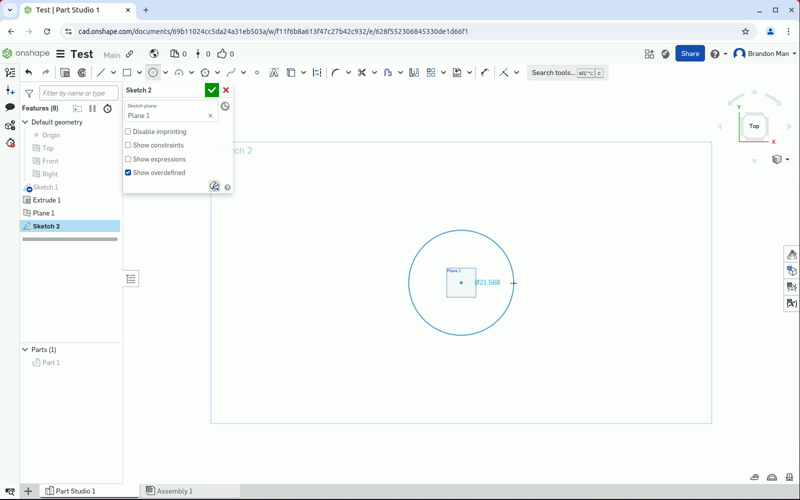
key(esc)
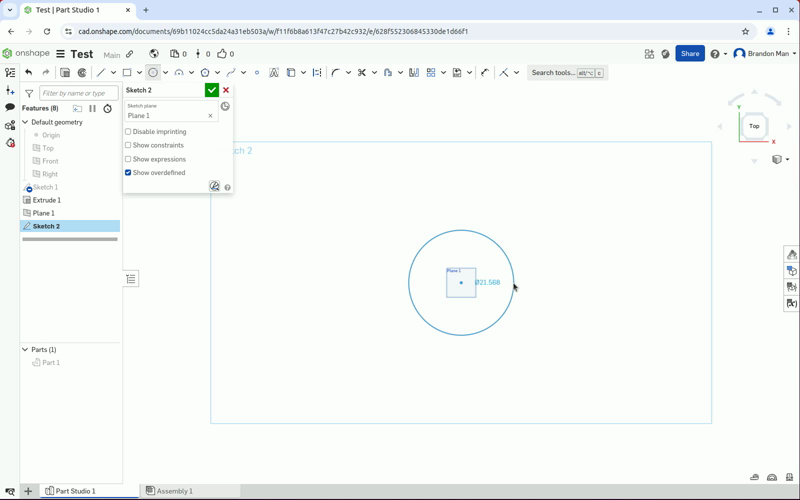
mouse_move(444, 260)
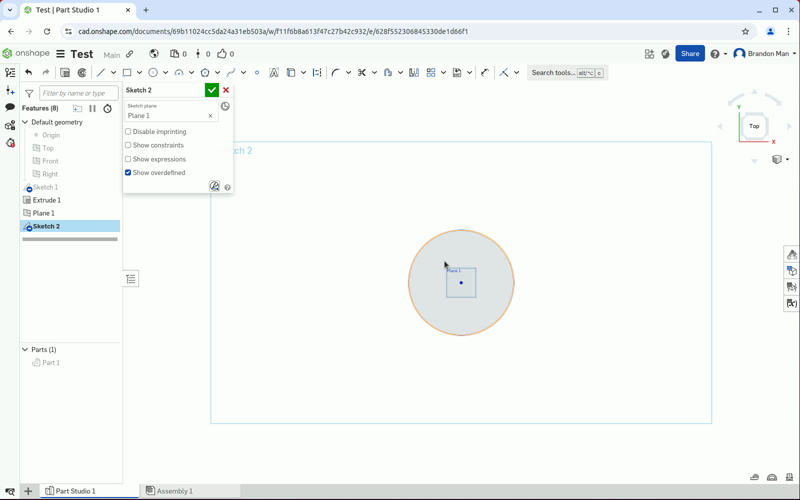
click(444, 260)
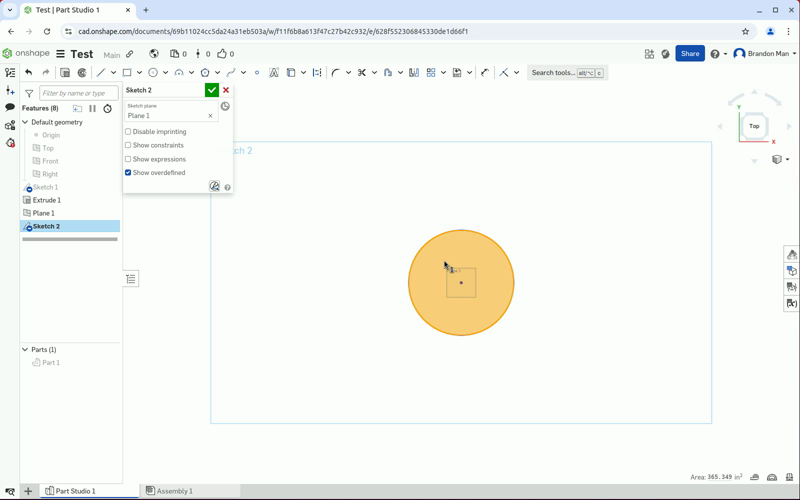
mouse_move(73, 352)
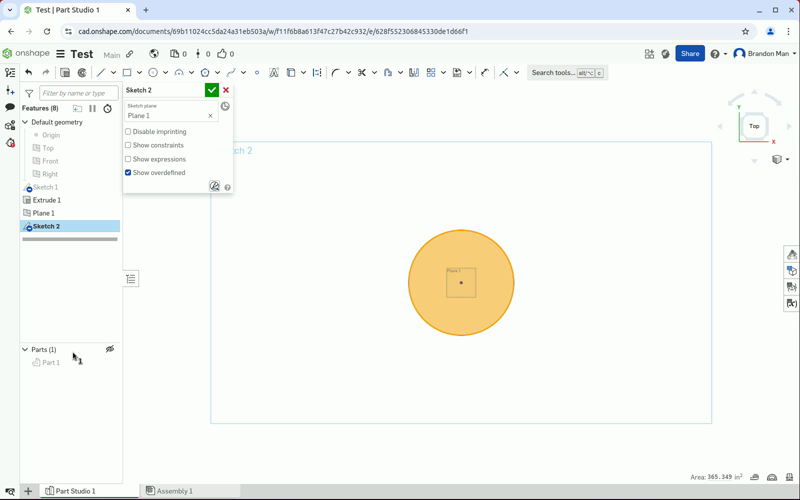
key(shift+y)
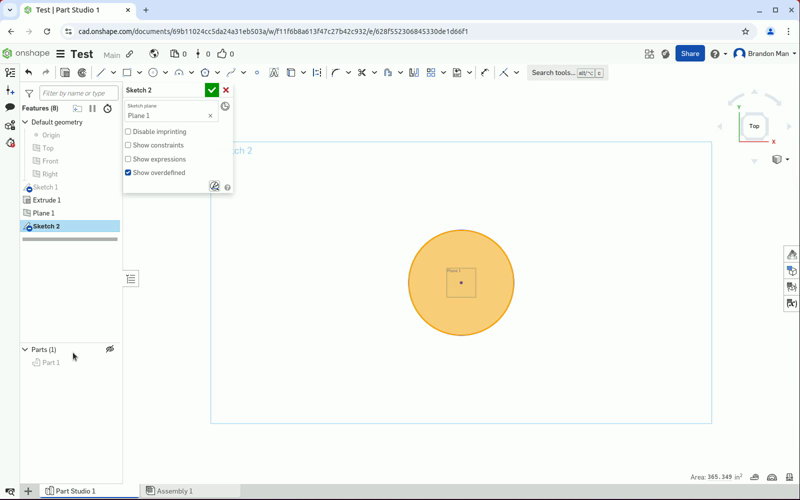
key(shift+e)
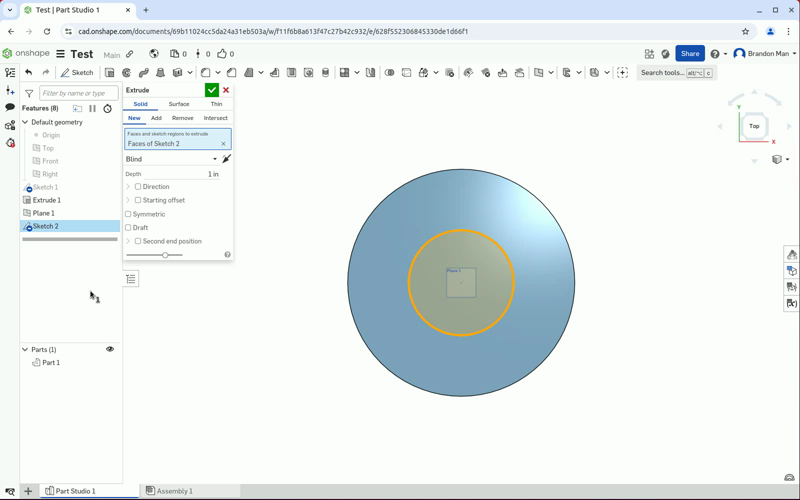
mouse_move(143, 106)
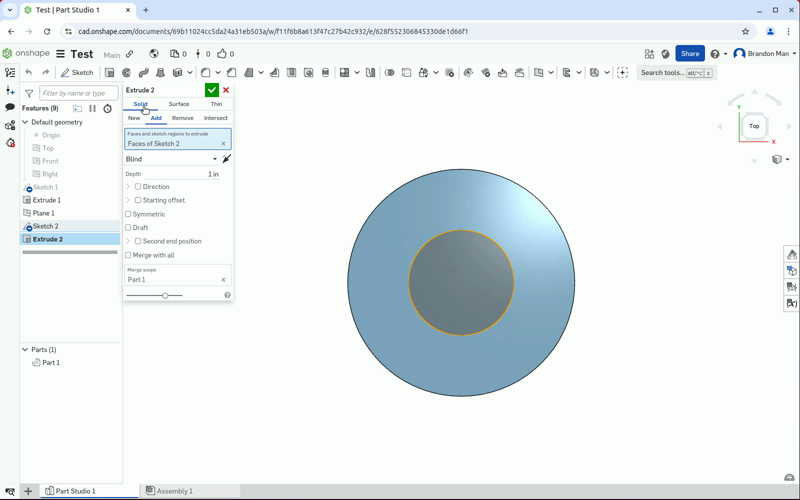
click(143, 106)
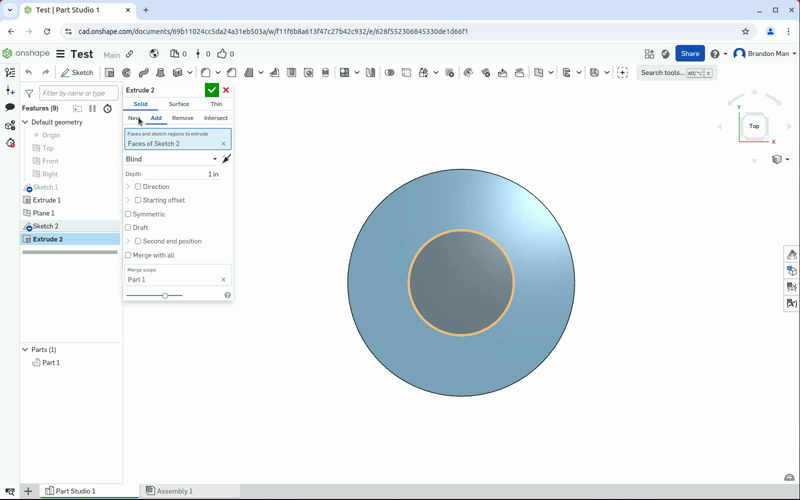
mouse_move(137, 120)
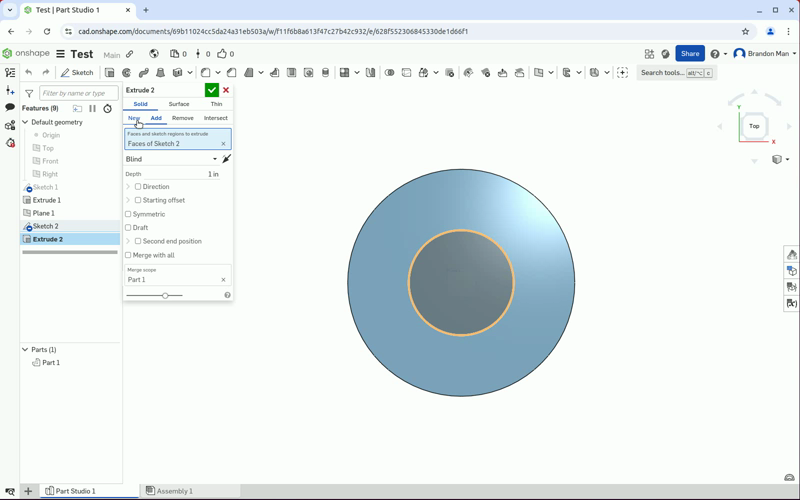
click(137, 120)
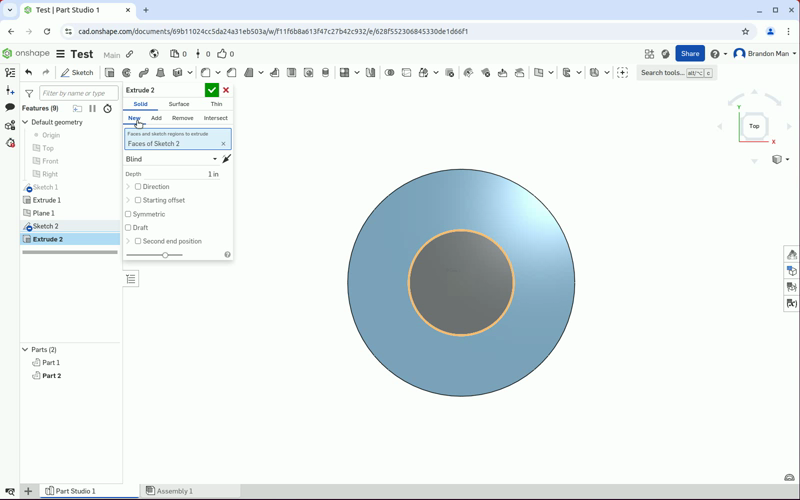
key(tab, 4)
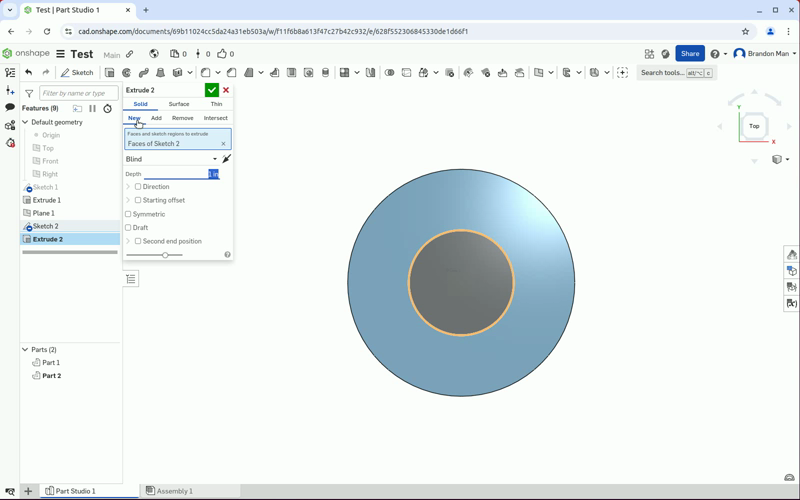
text(-30.811)
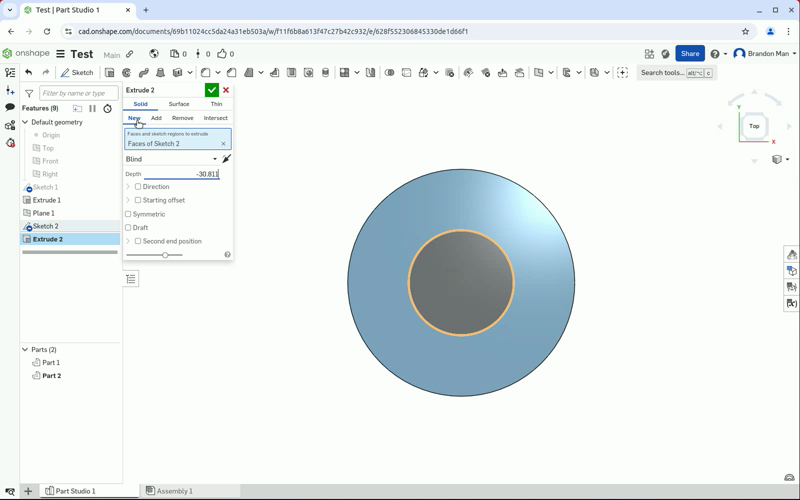
key(enter)
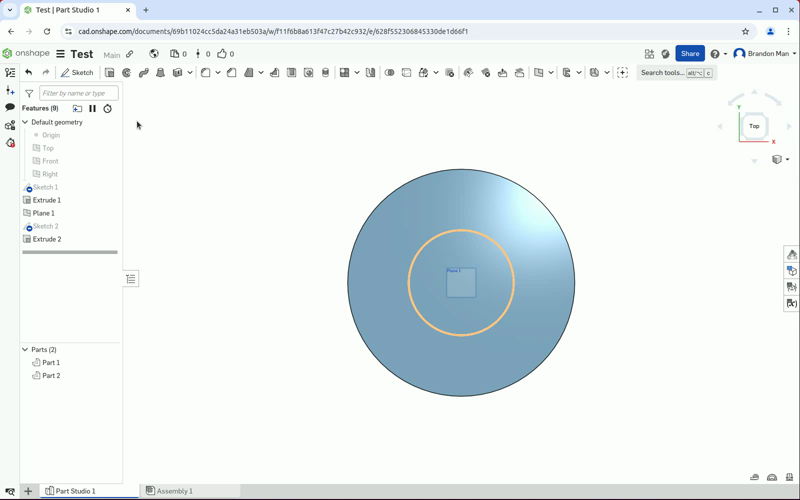
key(shift+h)
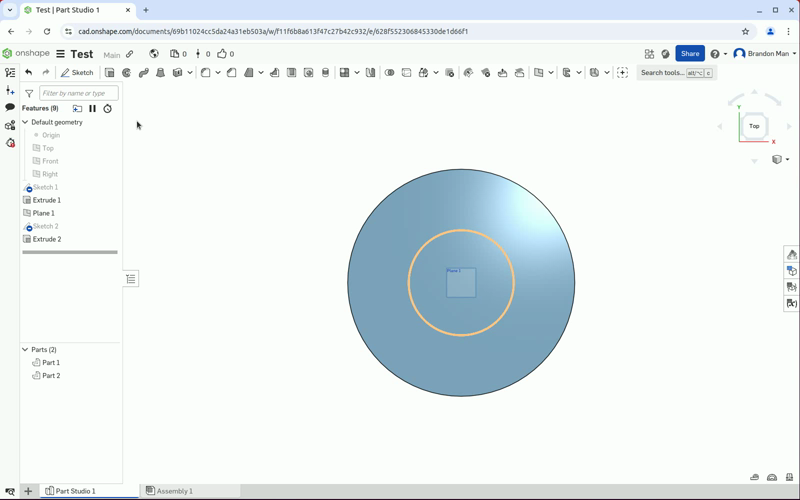
key(shift+h)
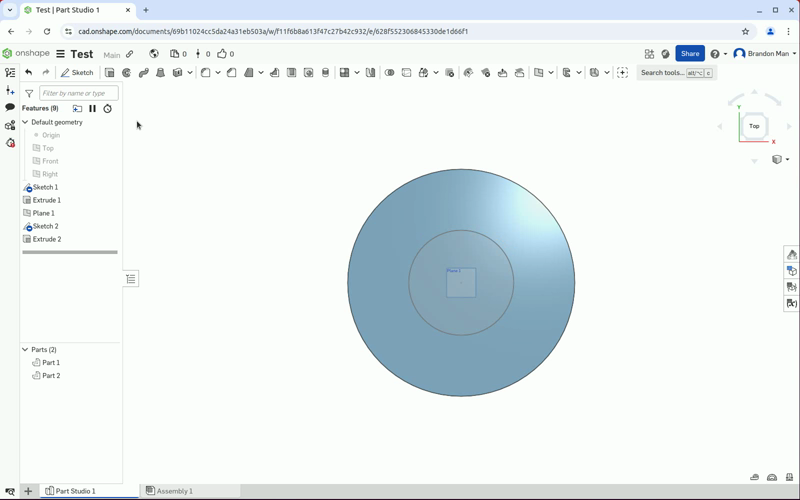
key(shift+7)
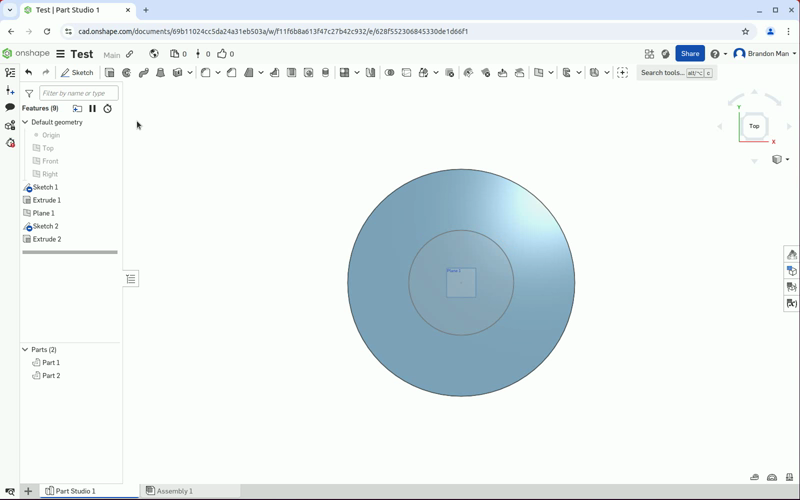
key(up, 3)
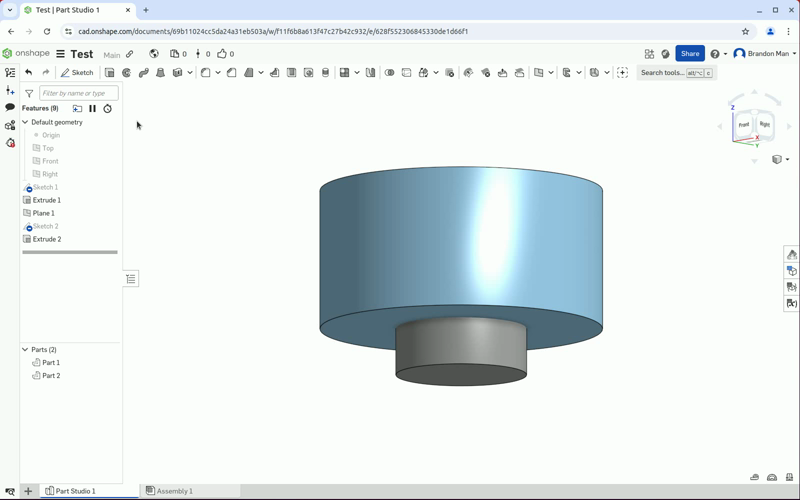
key(left, 3)
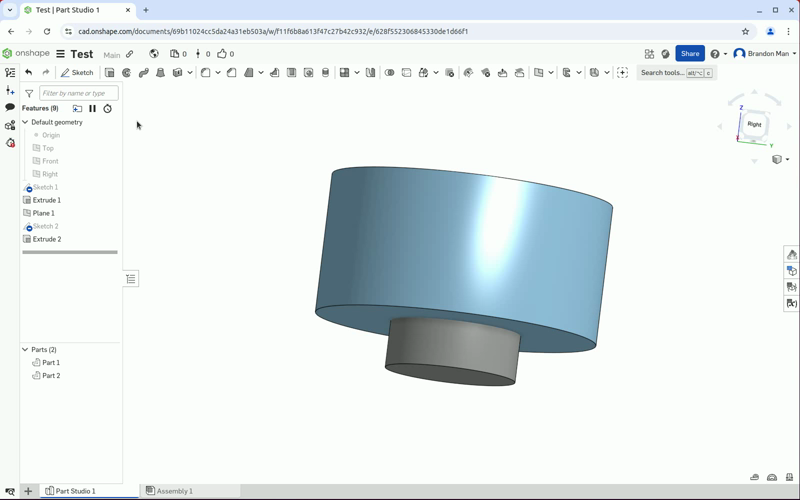
key(right, 3)
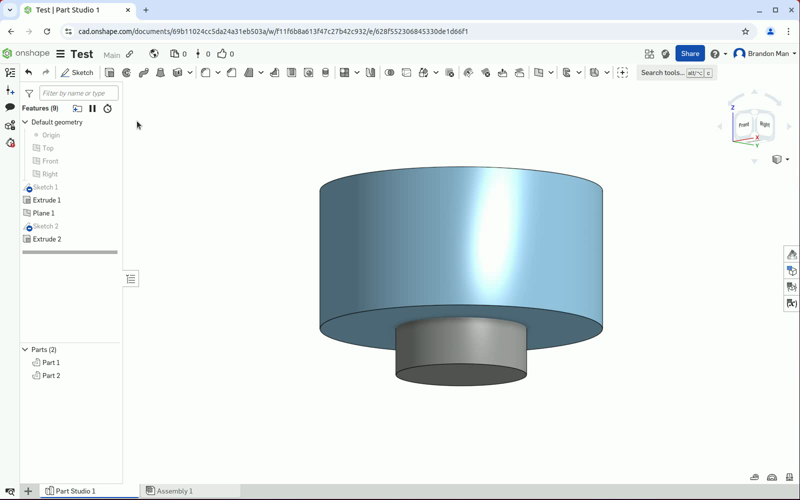
key(down, 3)
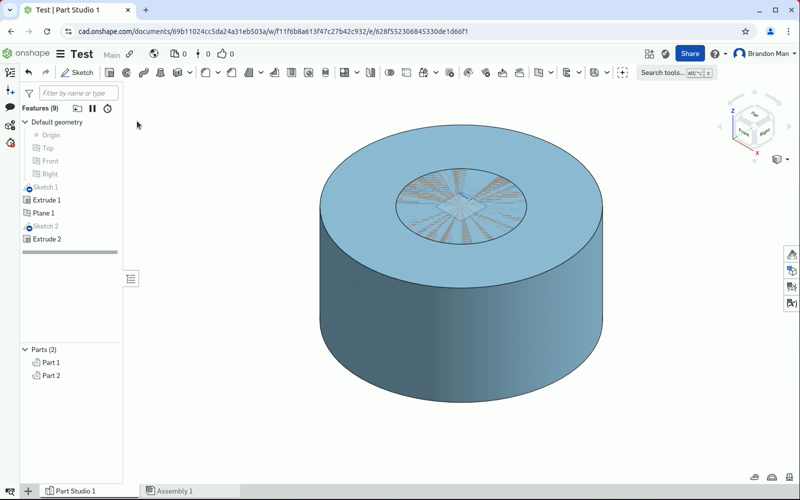
mouse_move(73, 189)
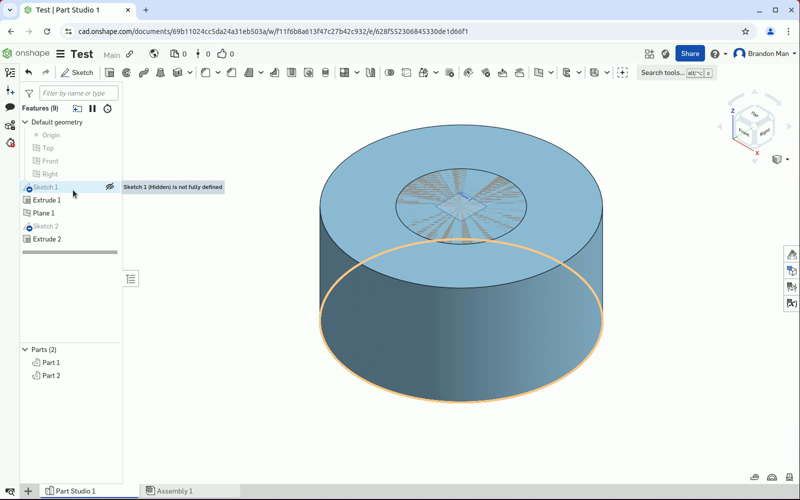
click(73, 189)